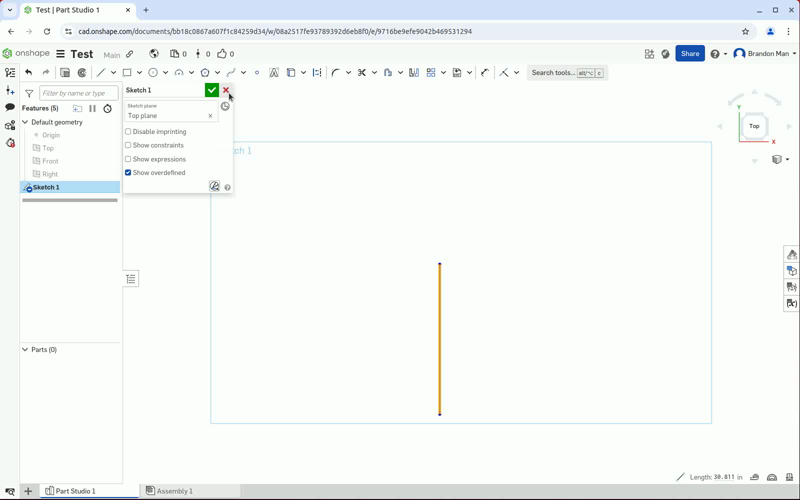
key(shift+h)
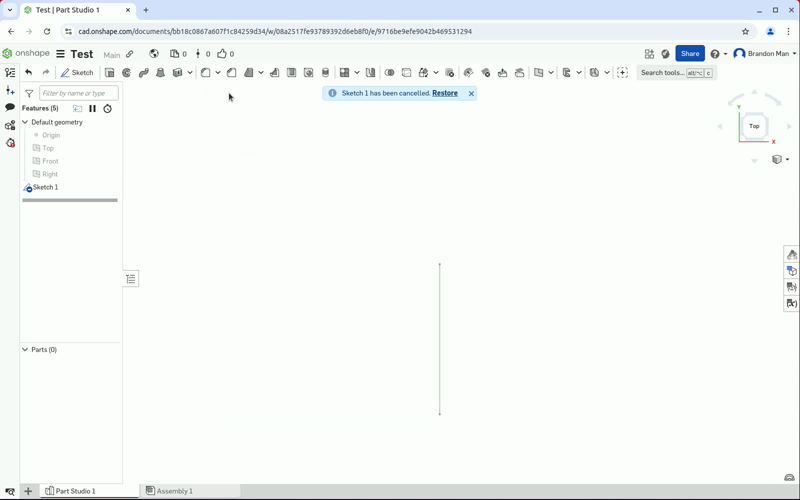
key(shift+s)
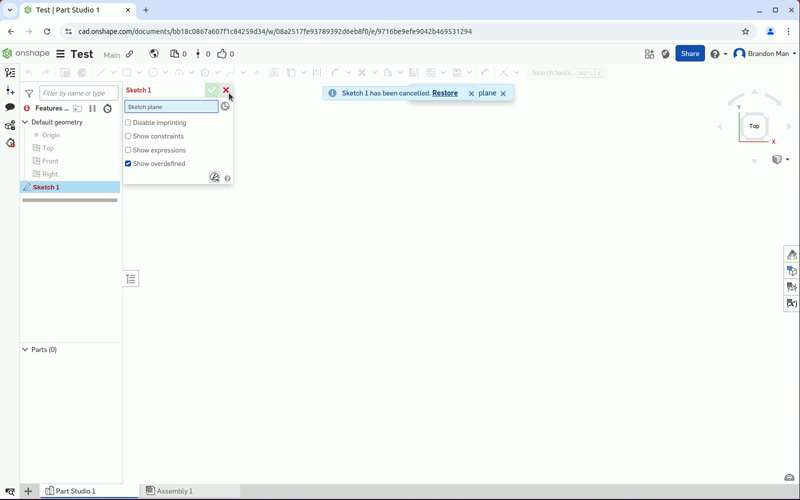
mouse_move(73, 150)
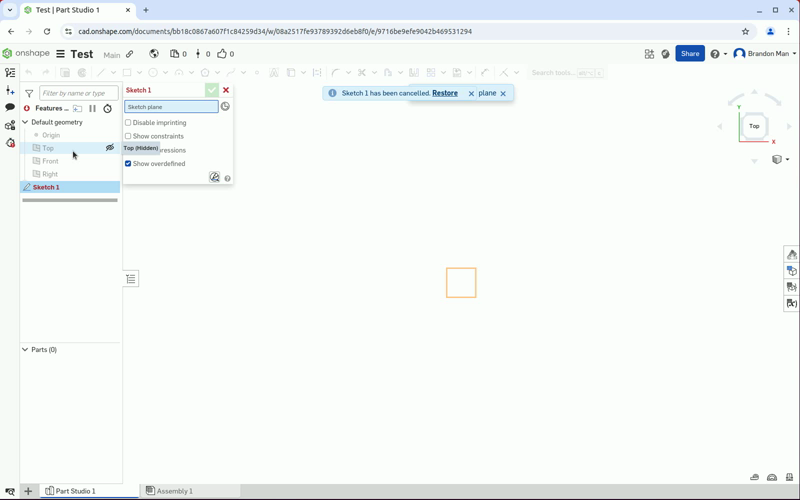
click(73, 150)
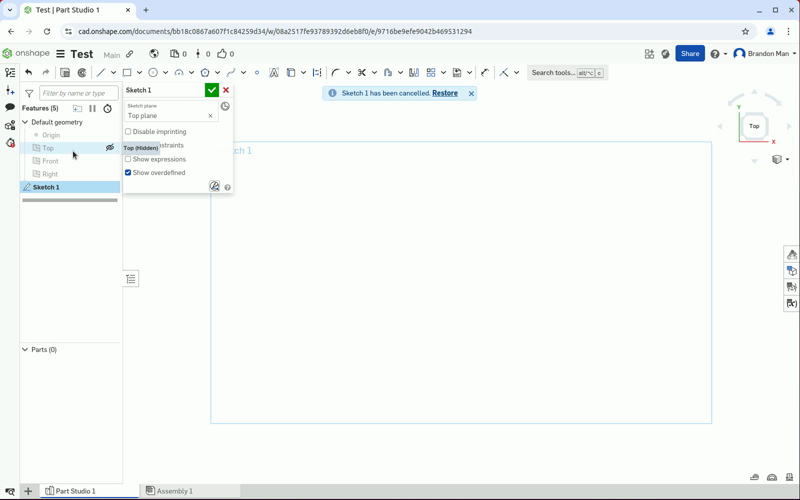
mouse_move(73, 352)
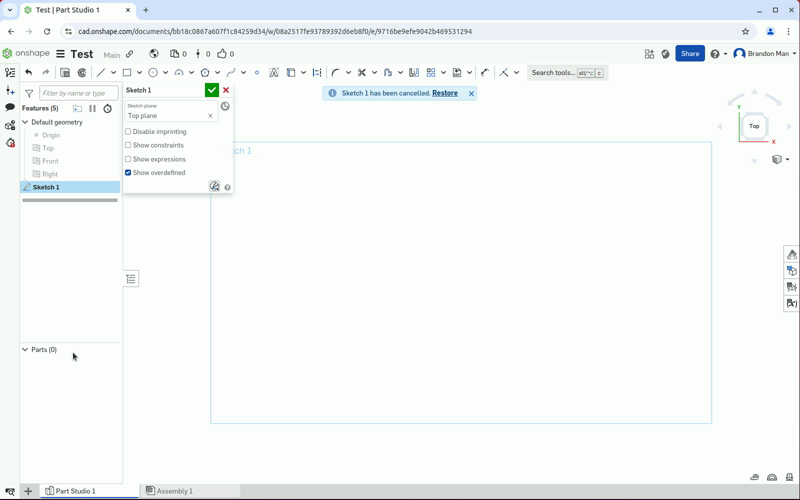
key(y)
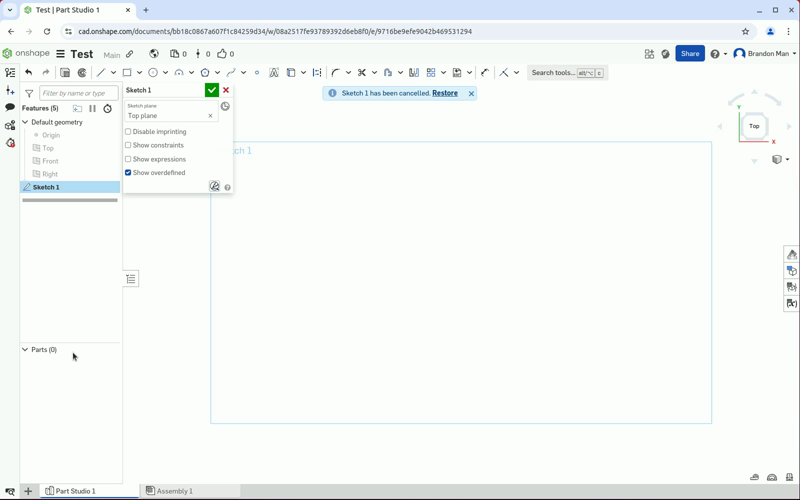
key(c)
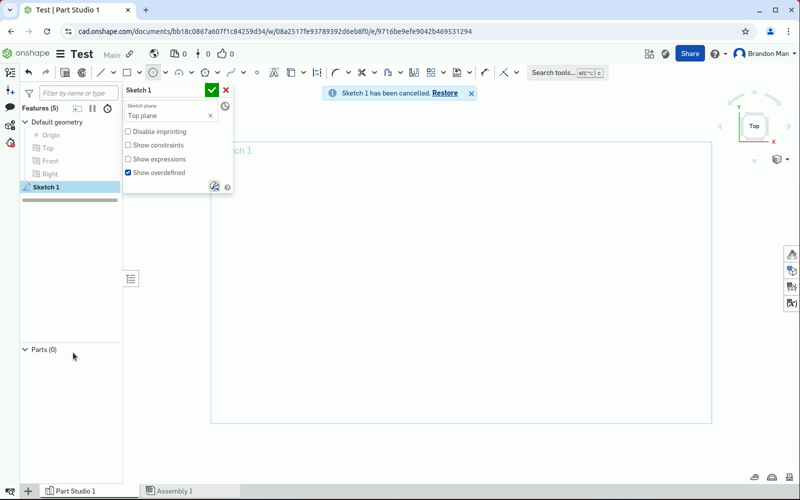
key_down(shift)
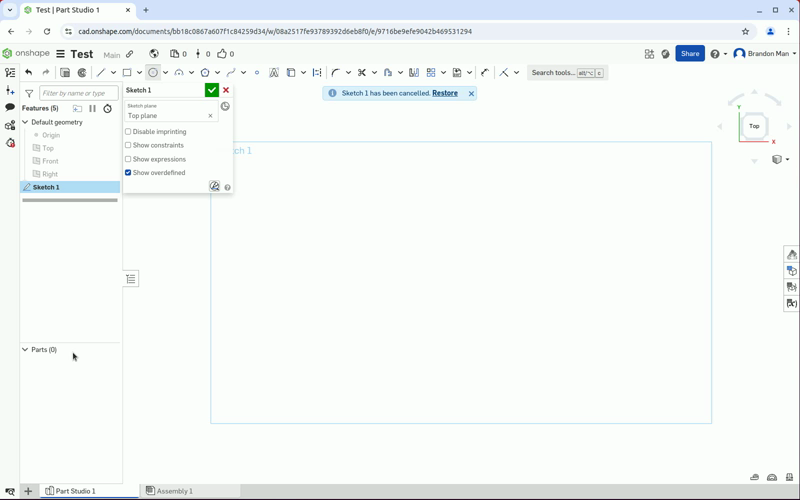
mouse_move(461, 282)
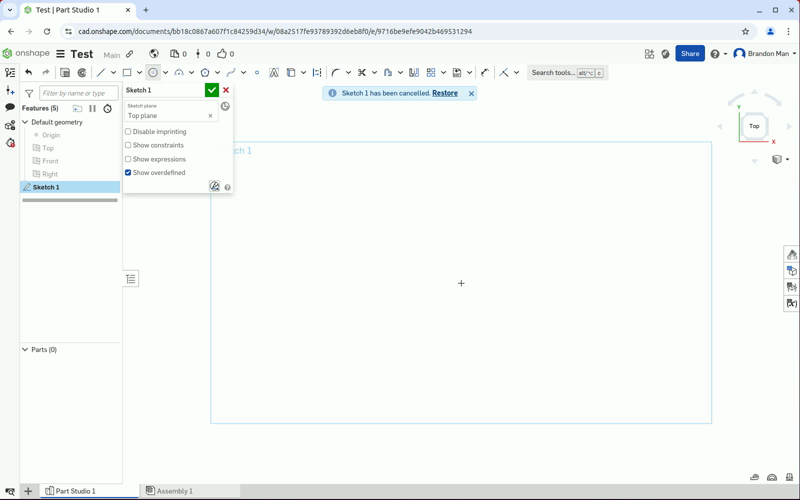
click(461, 282)
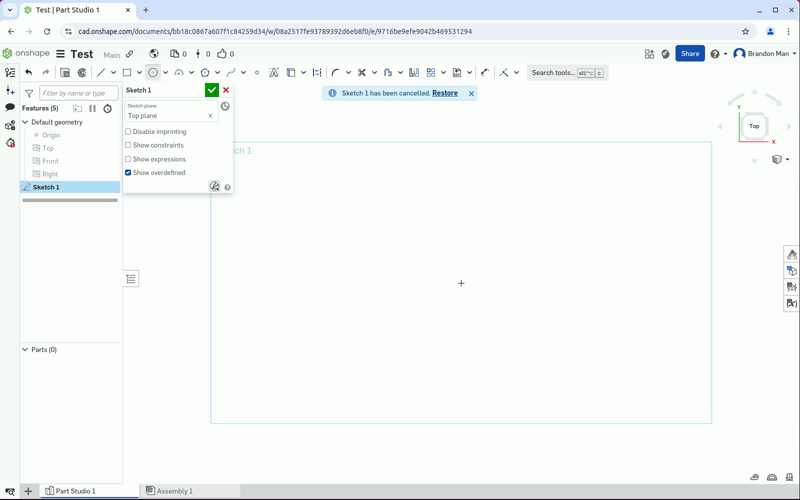
key_up(shift)
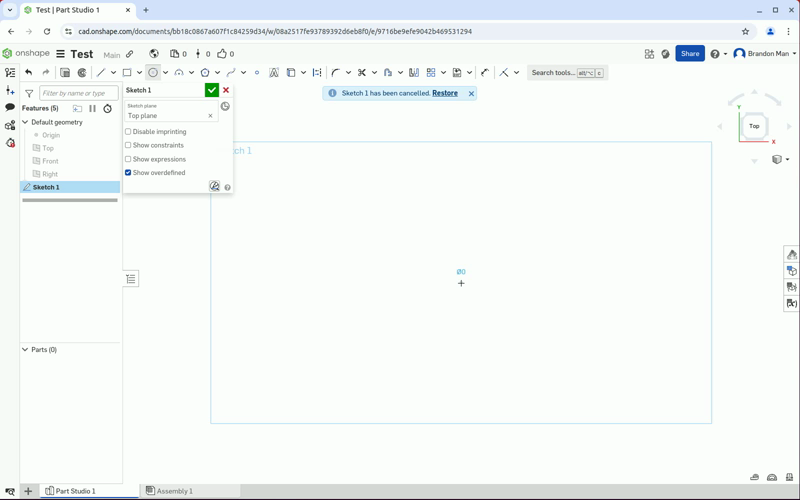
mouse_move(574, 282)
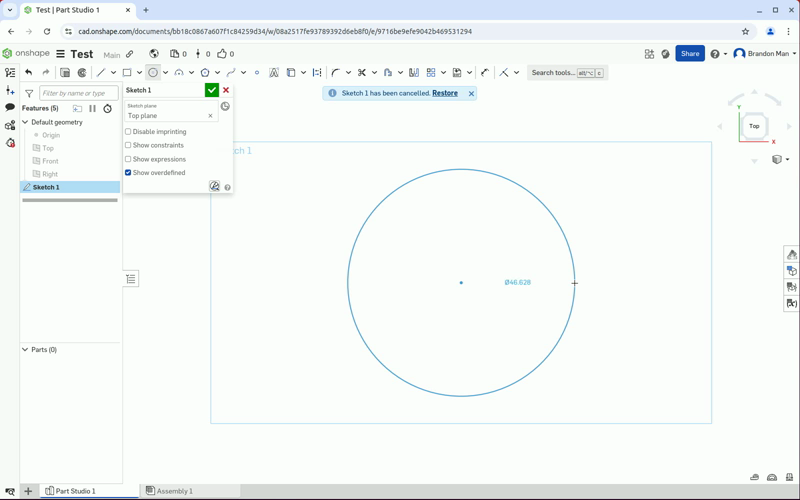
click(574, 282)
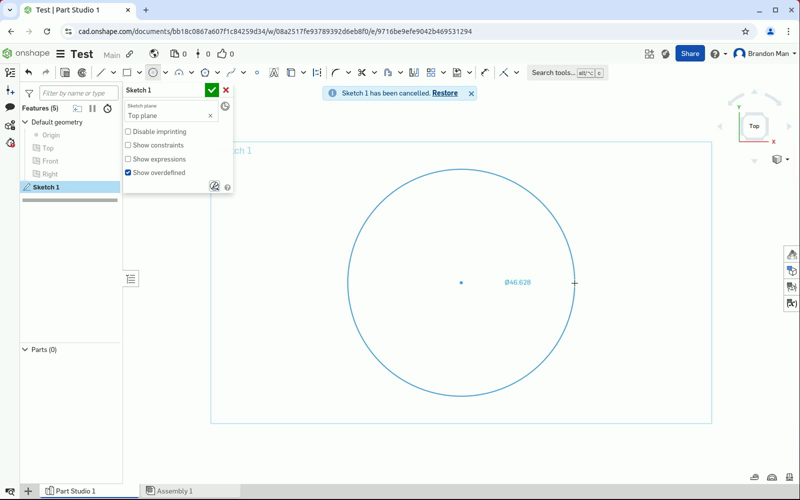
key(esc)
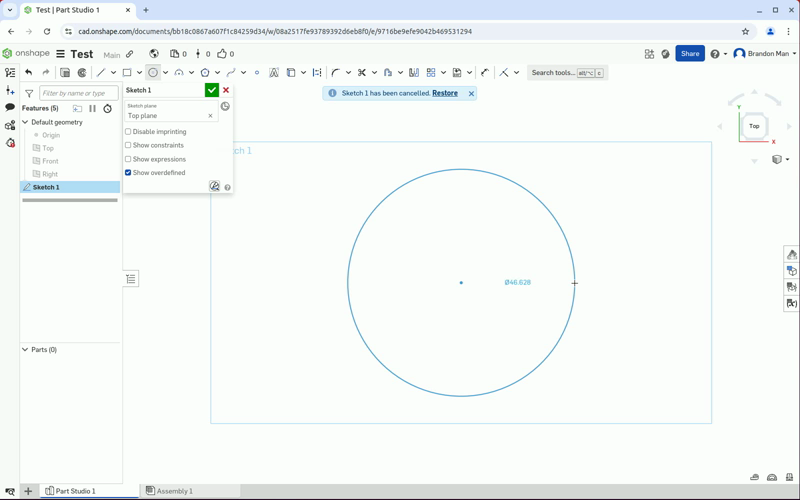
key(c)
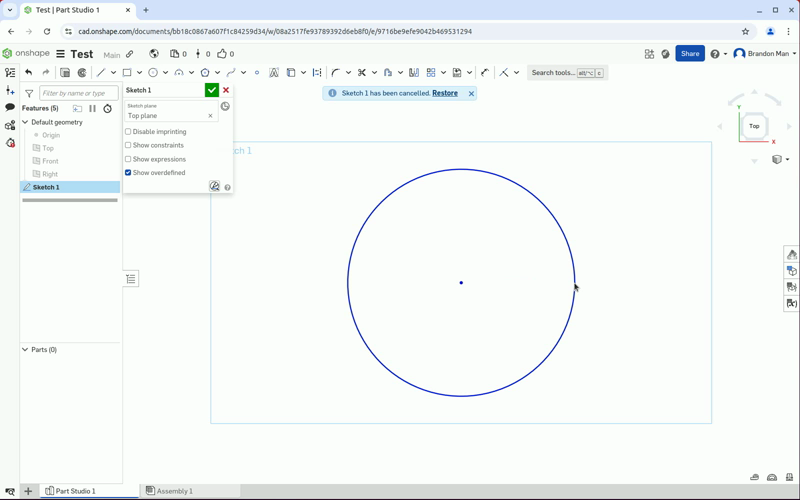
key_down(shift)
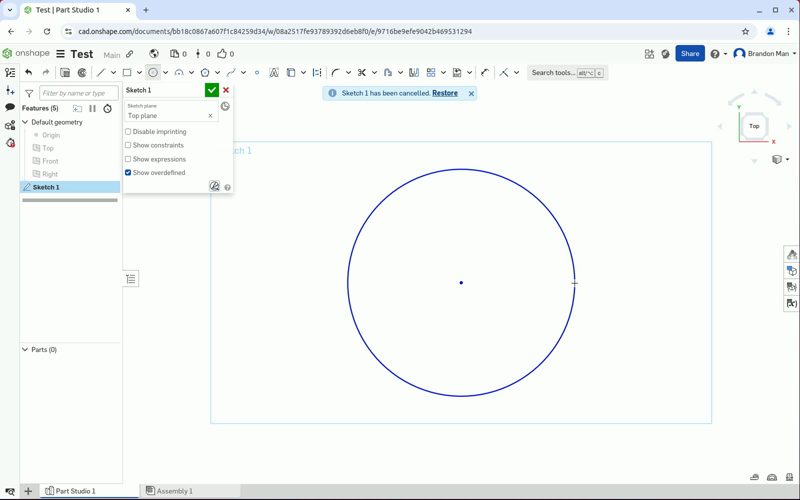
mouse_move(461, 282)
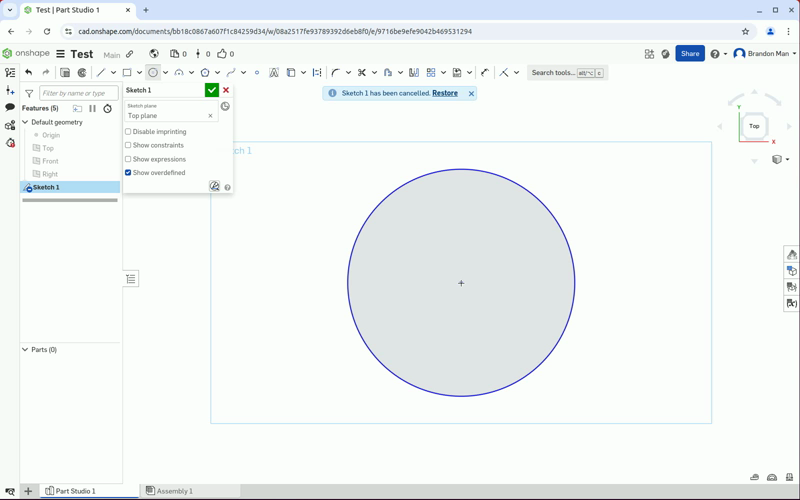
click(461, 282)
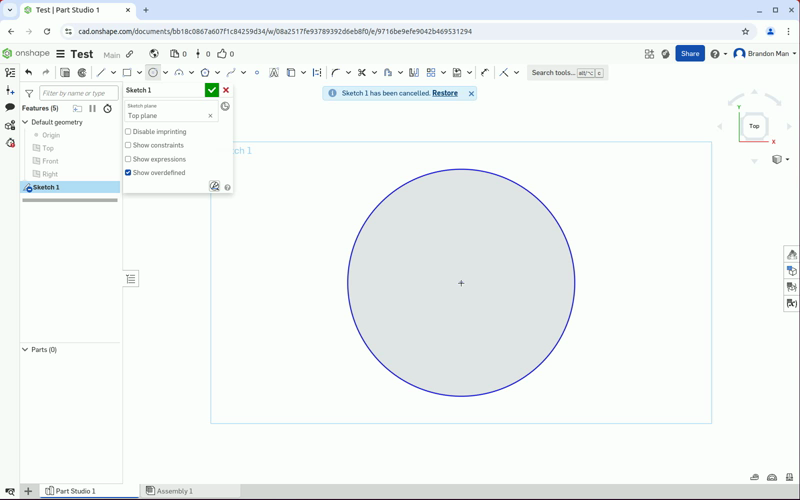
key_up(shift)
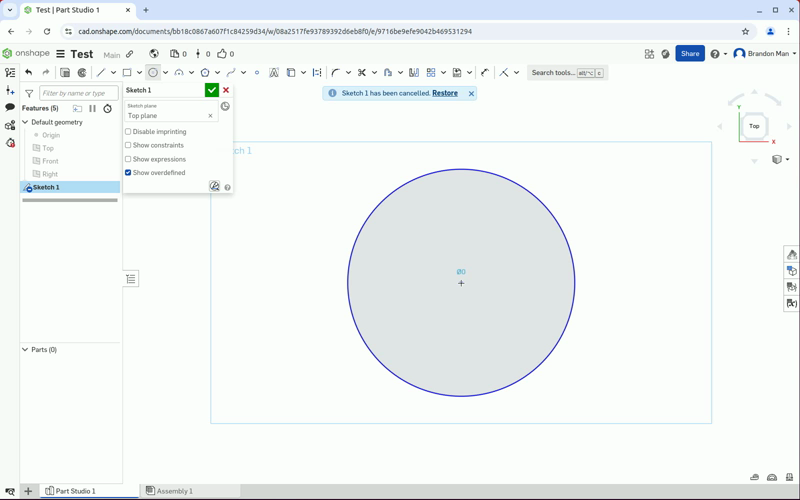
mouse_move(565, 282)
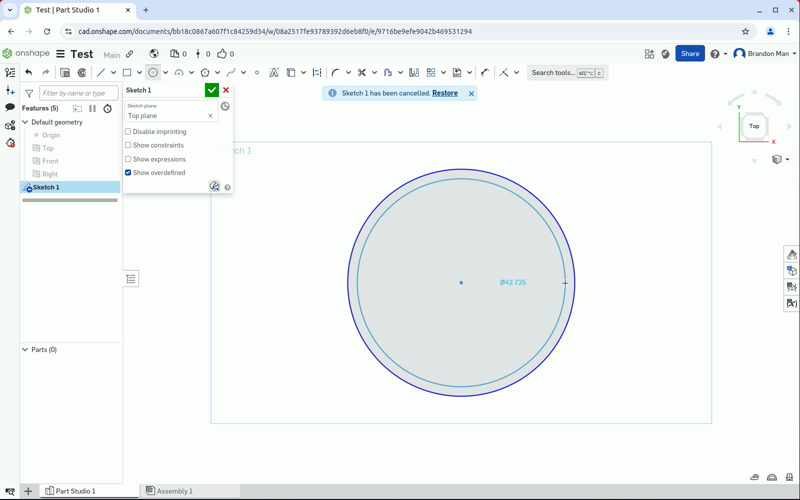
click(565, 282)
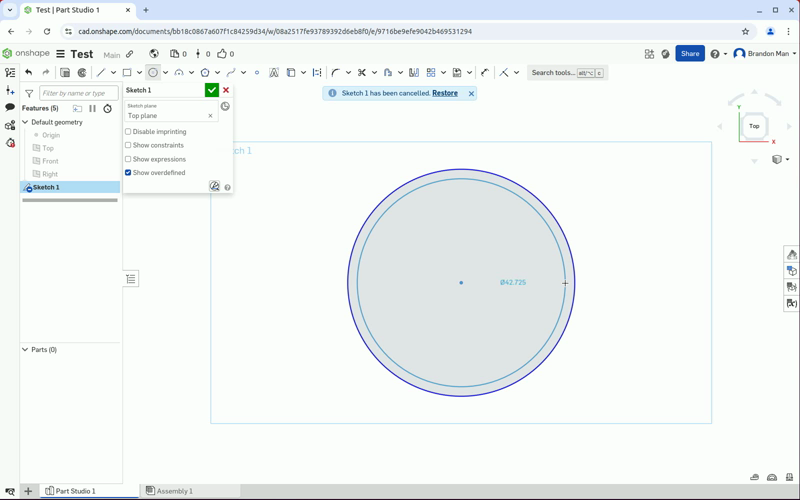
key(esc)
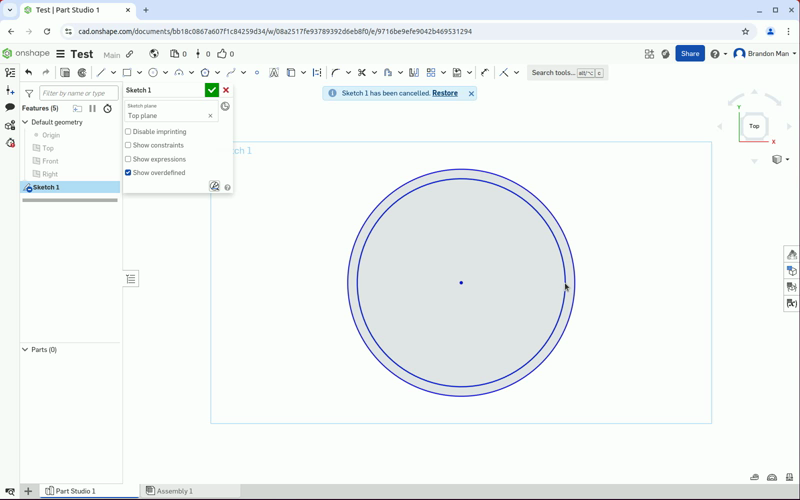
mouse_move(555, 335)
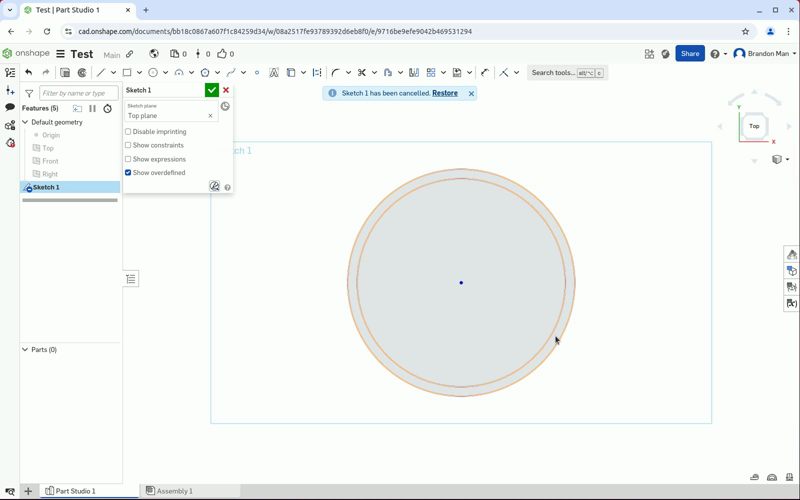
click(555, 335)
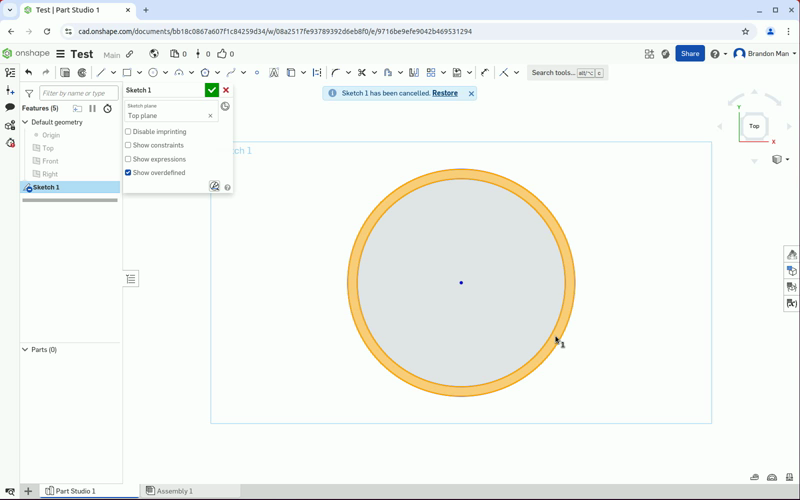
mouse_move(73, 352)
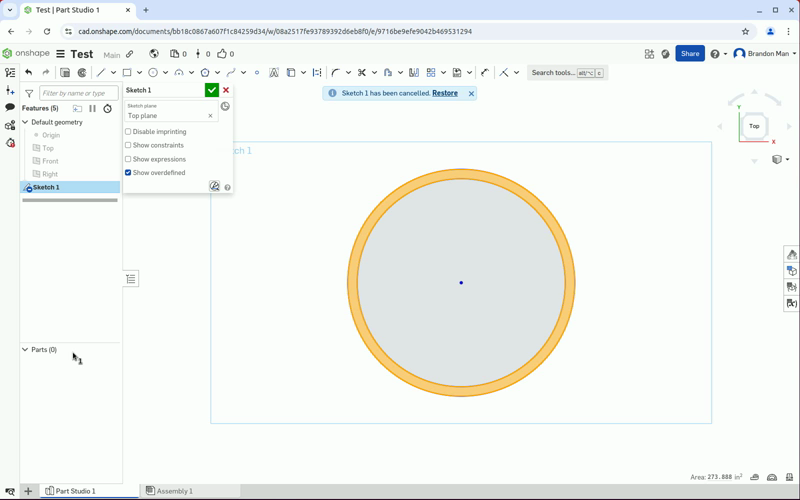
key(shift+y)
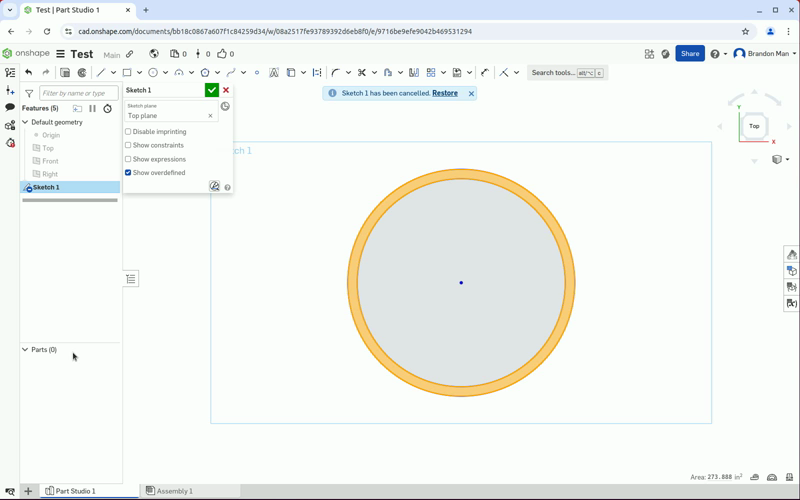
key(shift+e)
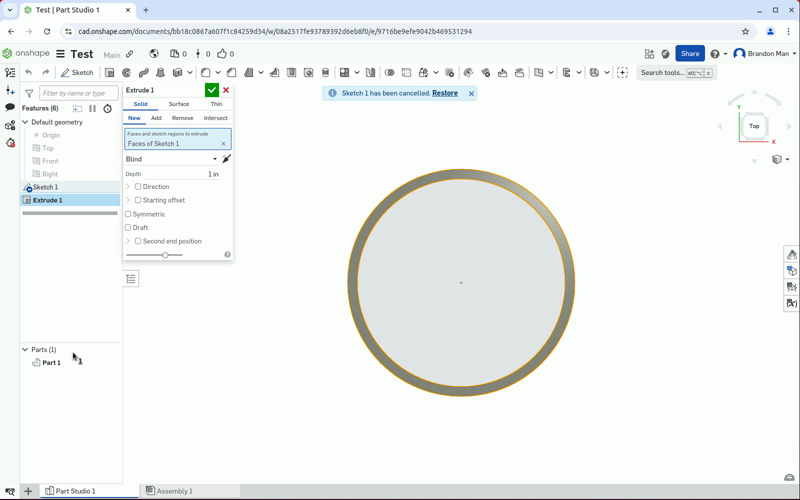
mouse_move(143, 106)
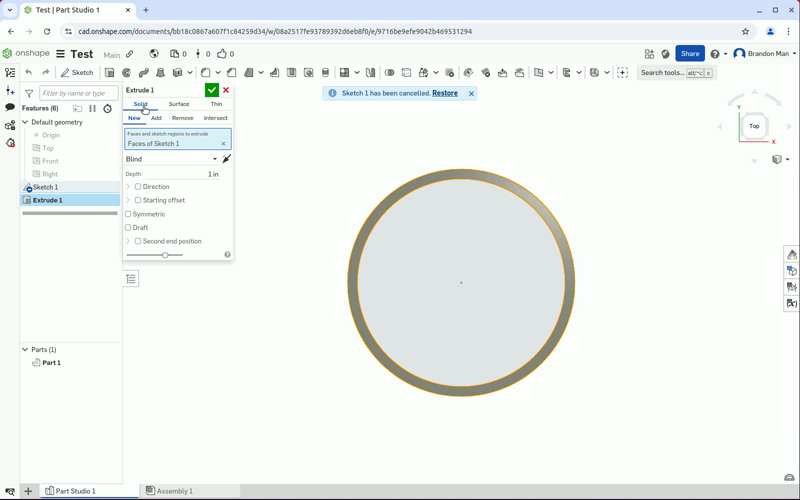
click(143, 106)
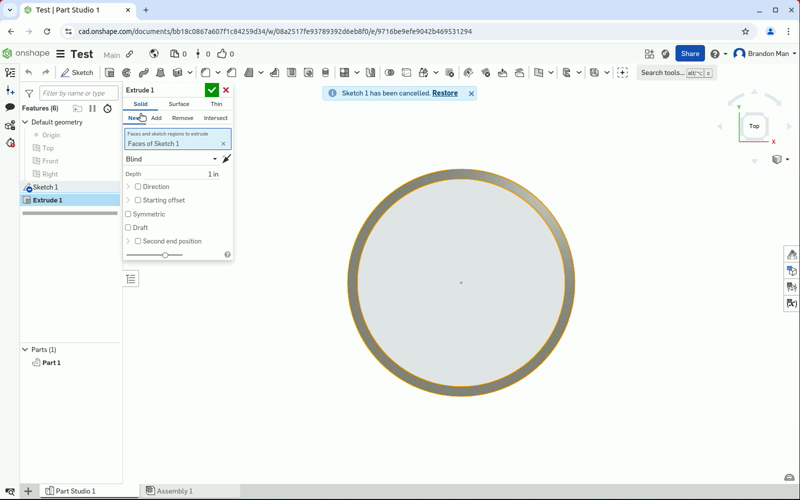
mouse_move(137, 120)
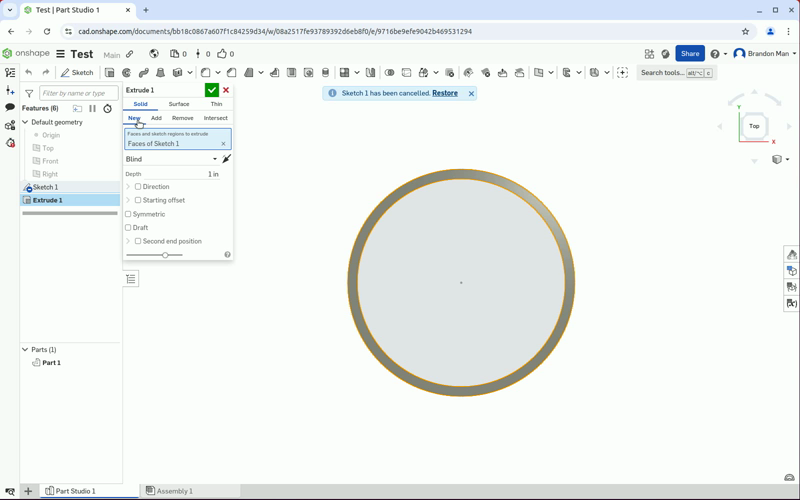
click(137, 120)
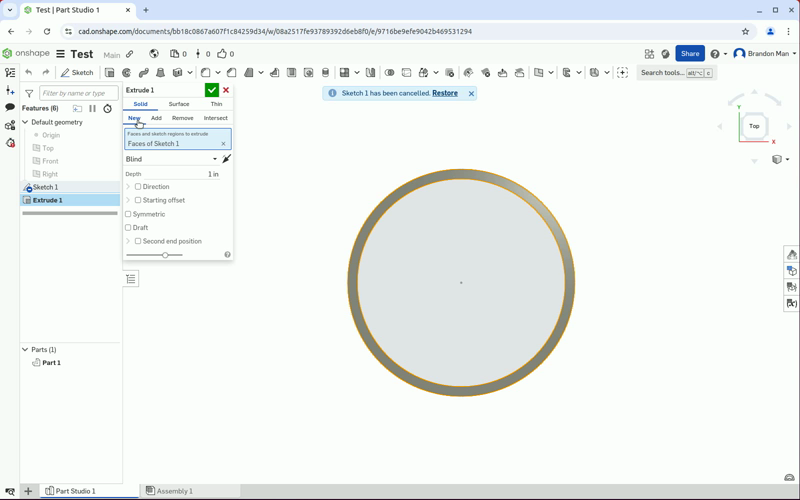
key(tab, 4)
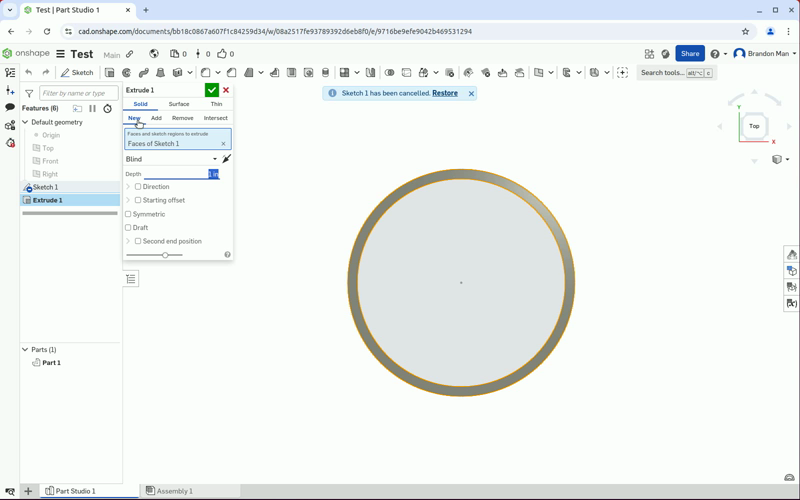
text(3.37)
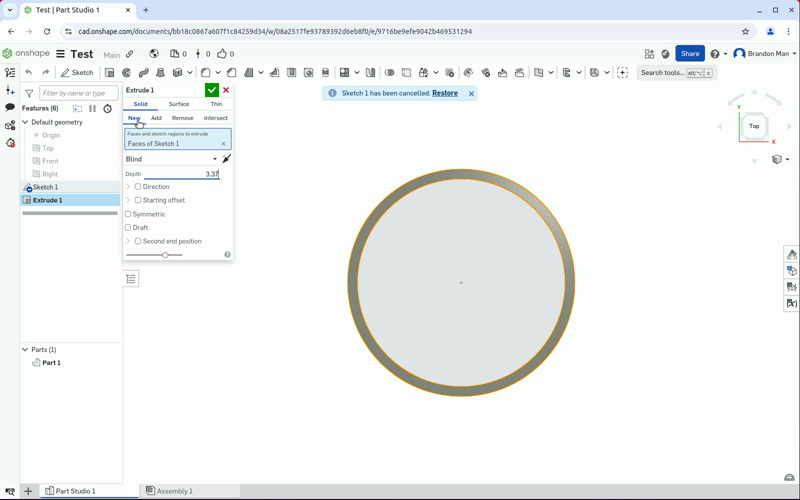
key(enter)
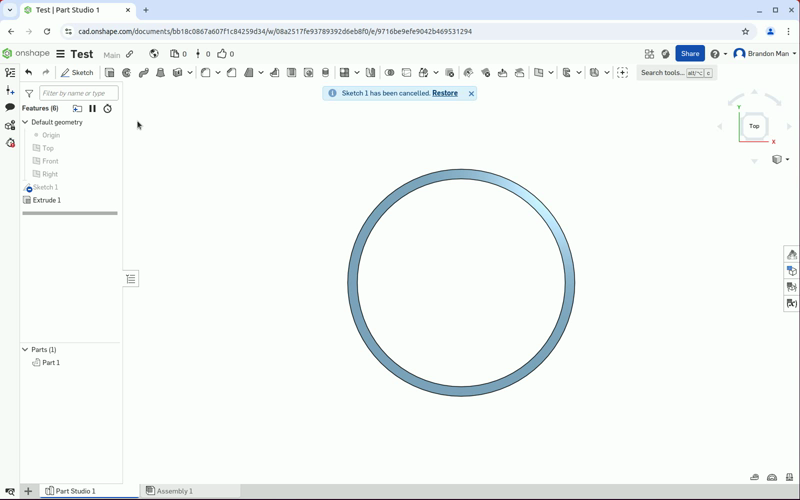
key(shift+h)
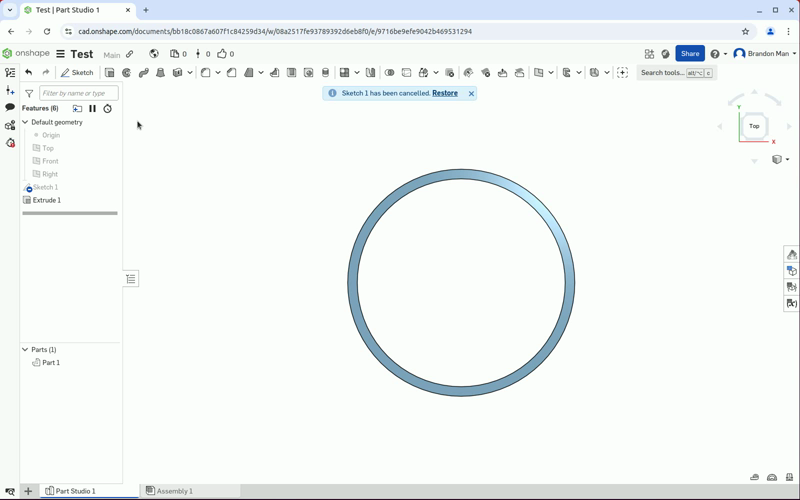
key(shift+h)
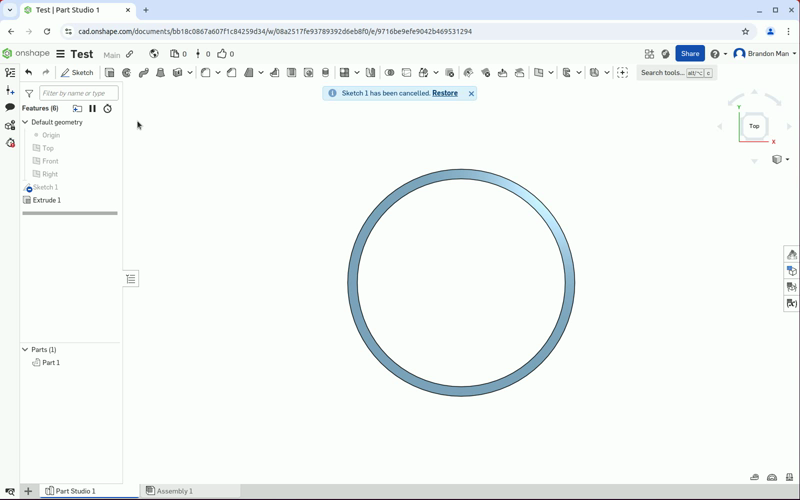
mouse_move(73, 189)
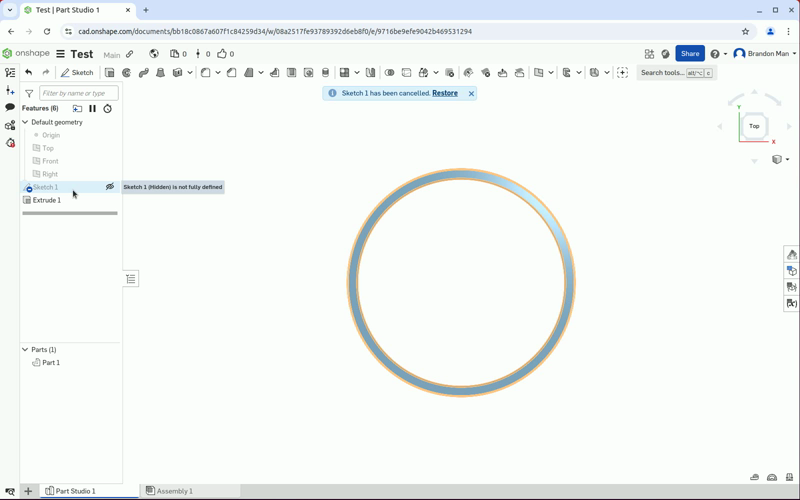
click(73, 189)
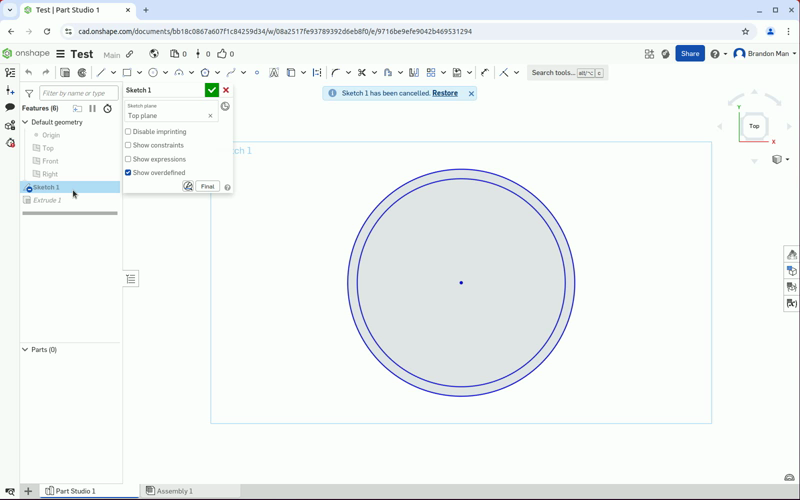
mouse_move(229, 92)
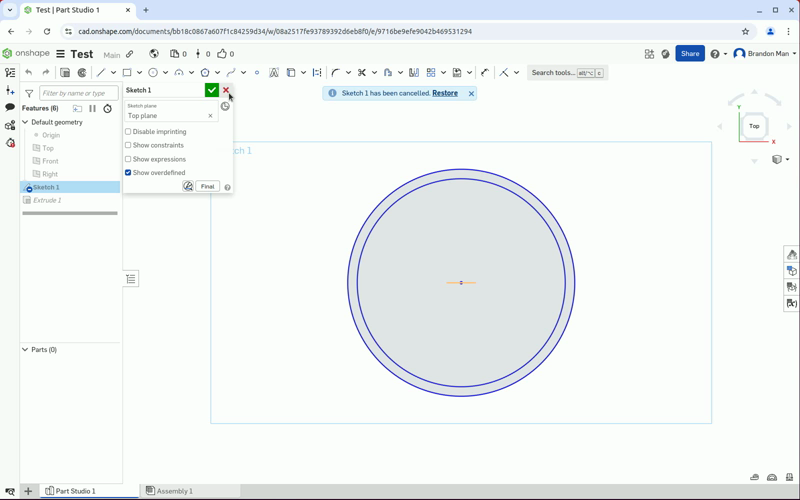
click(229, 92)
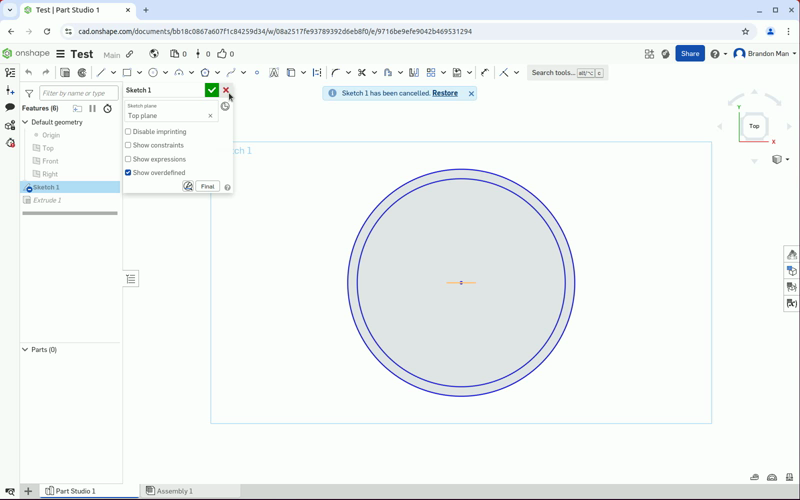
key(shift+s)
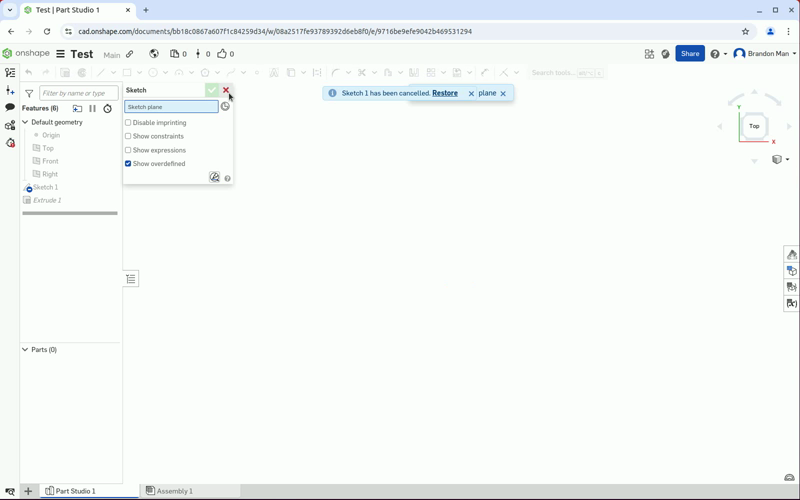
mouse_move(73, 150)
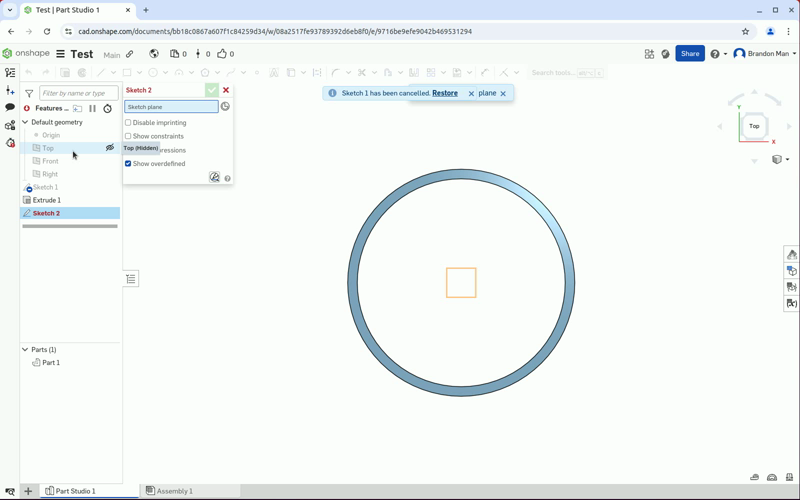
click(73, 150)
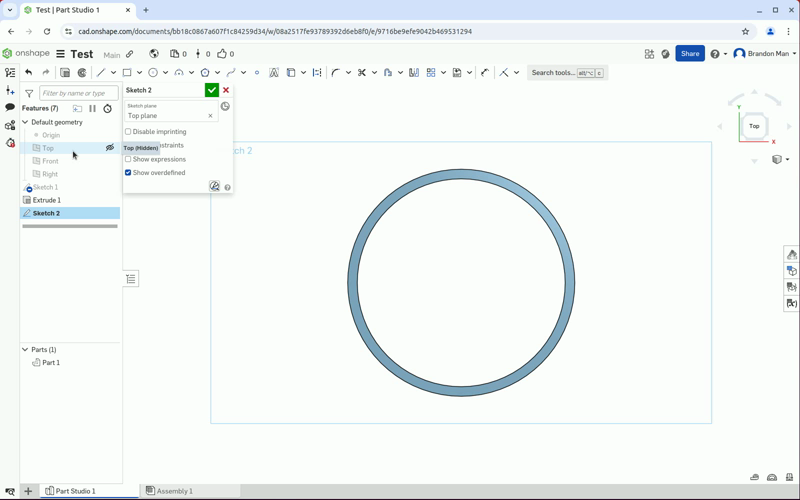
mouse_move(73, 352)
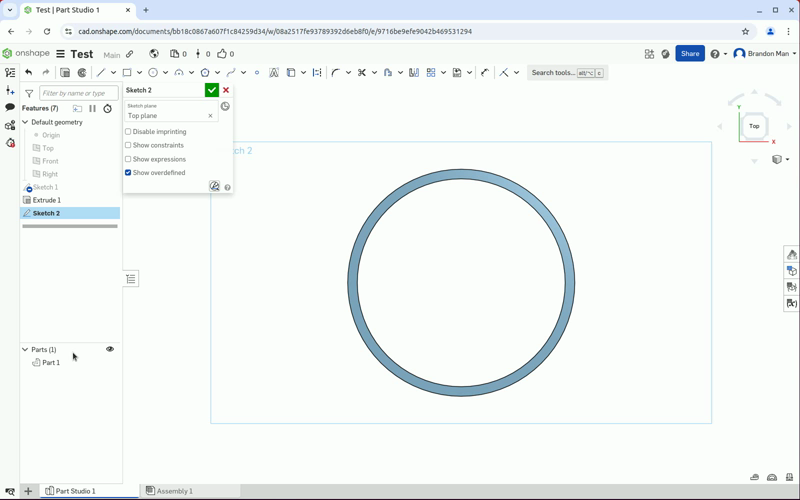
key(y)
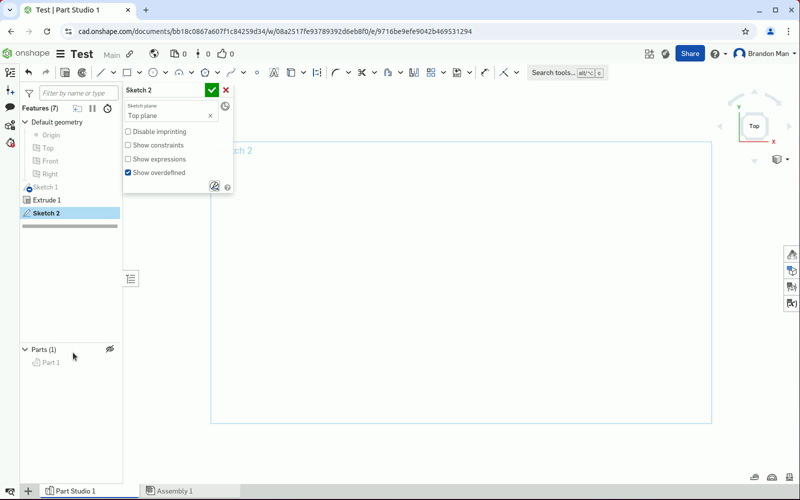
key(c)
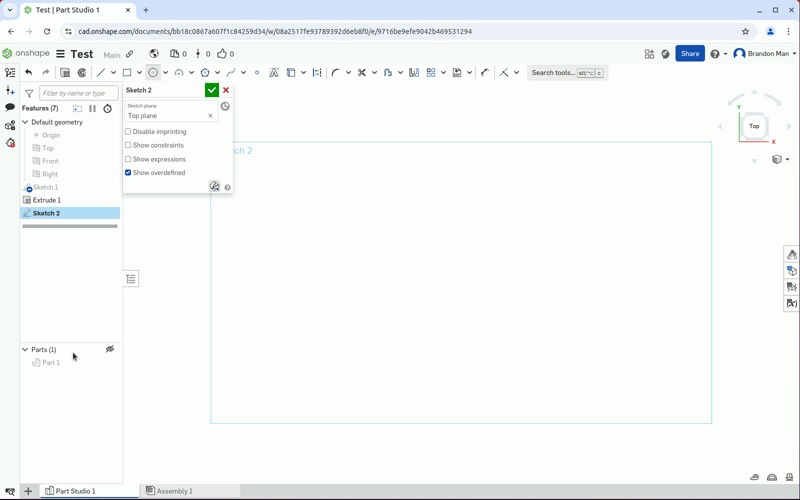
key_down(shift)
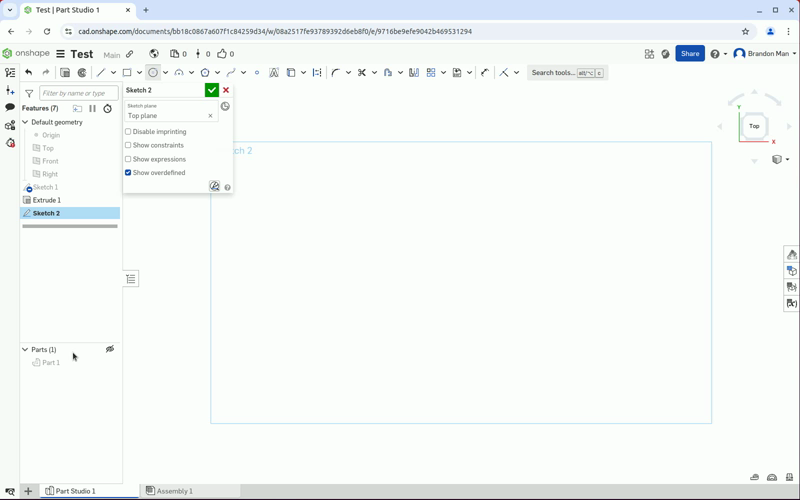
mouse_move(461, 282)
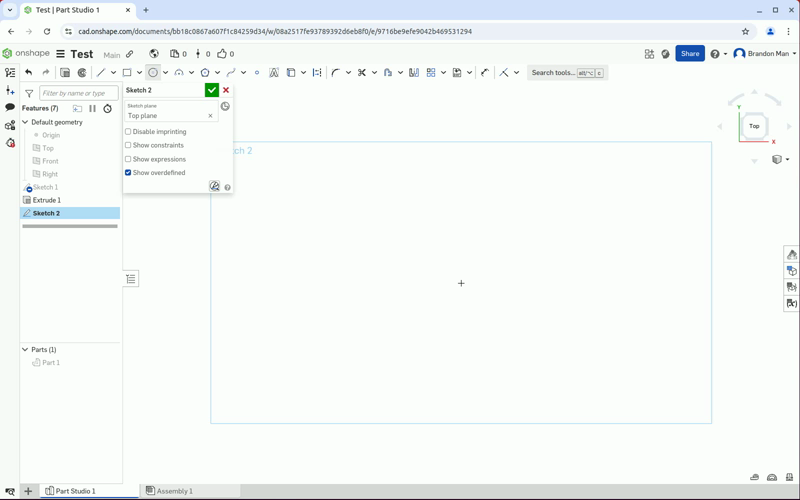
click(461, 282)
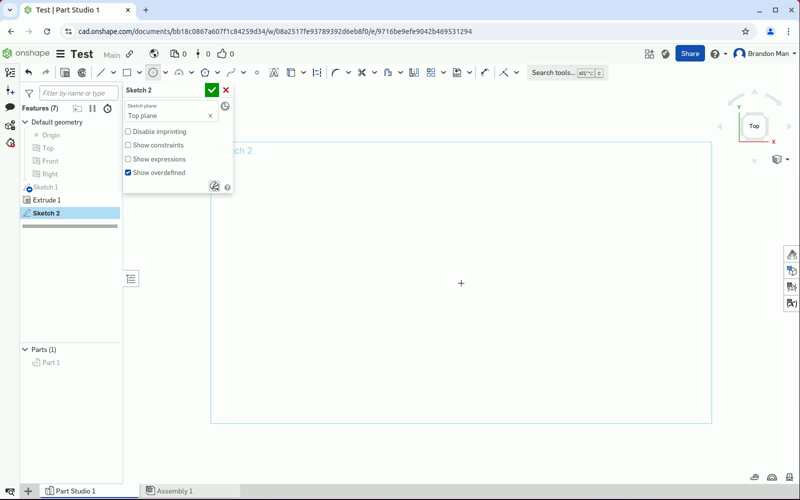
key_up(shift)
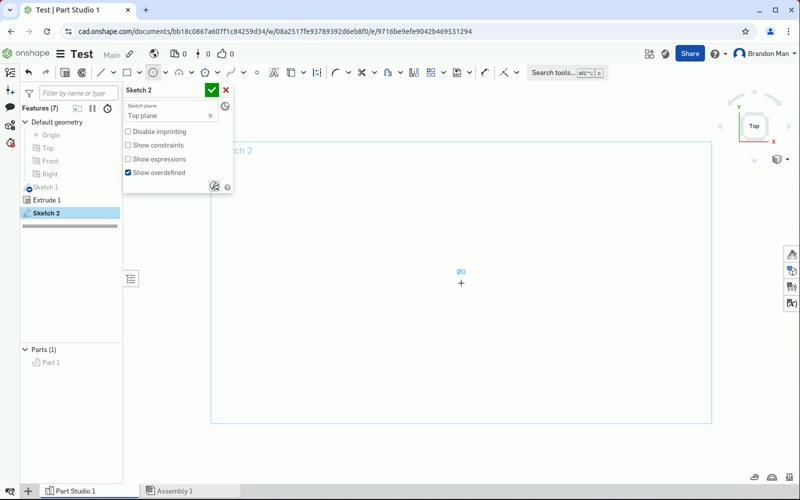
mouse_move(526, 282)
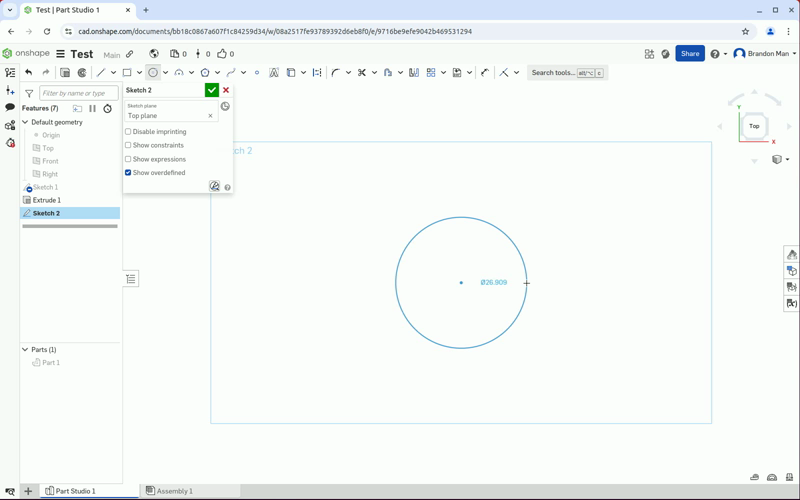
click(526, 282)
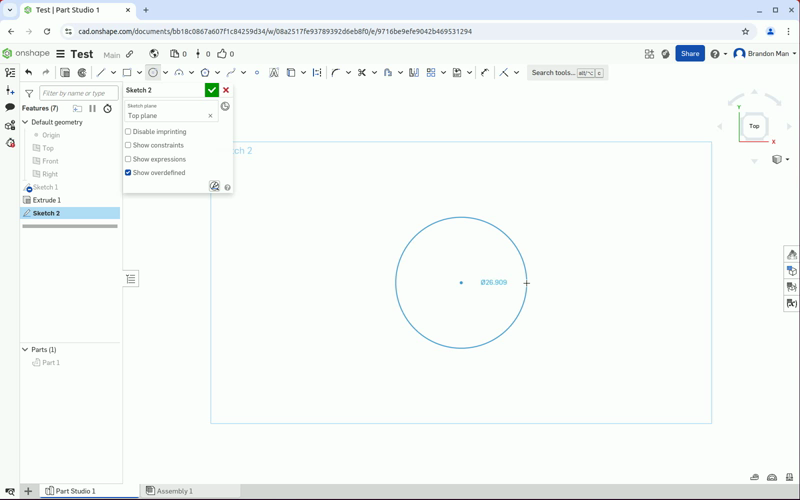
key(esc)
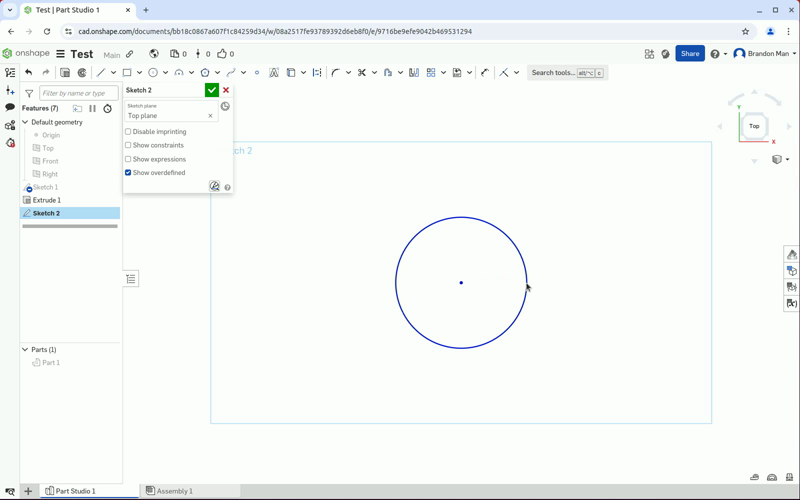
key(c)
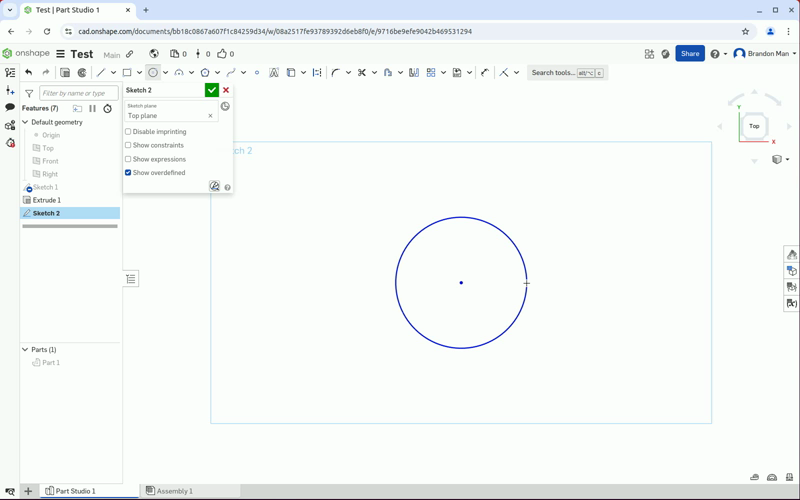
key_down(shift)
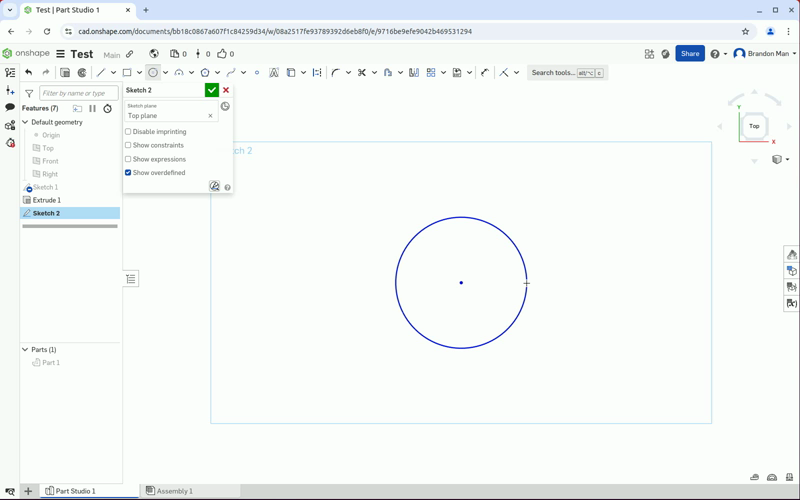
mouse_move(461, 282)
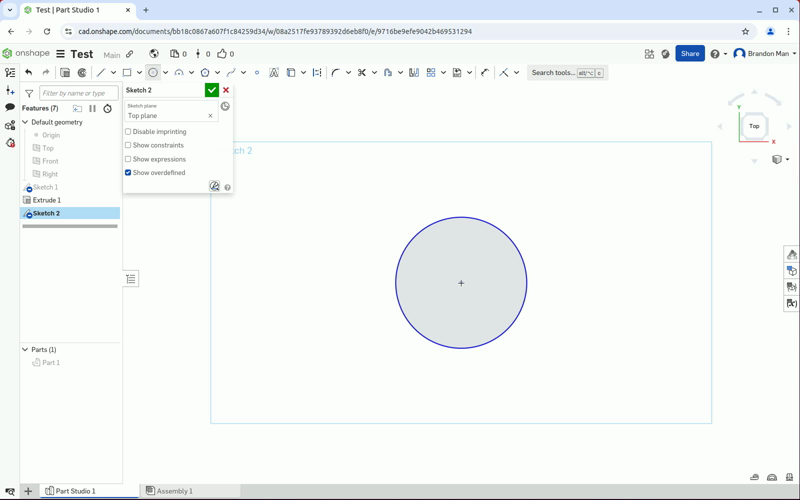
click(461, 282)
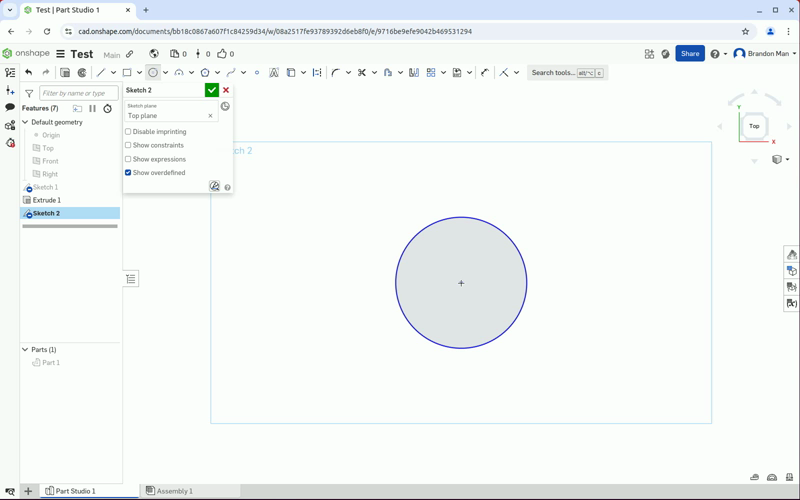
key_up(shift)
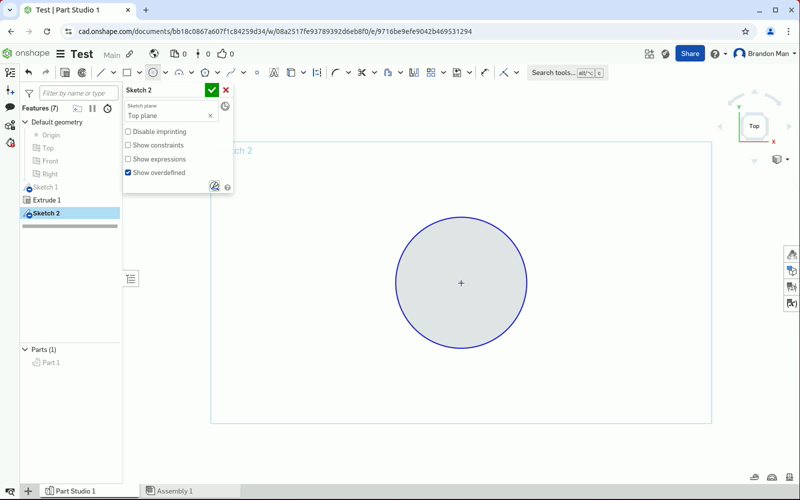
mouse_move(516, 282)
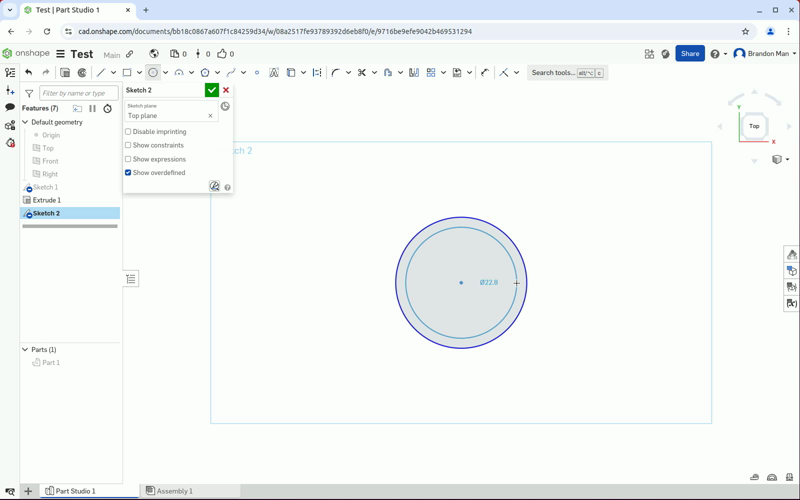
click(516, 282)
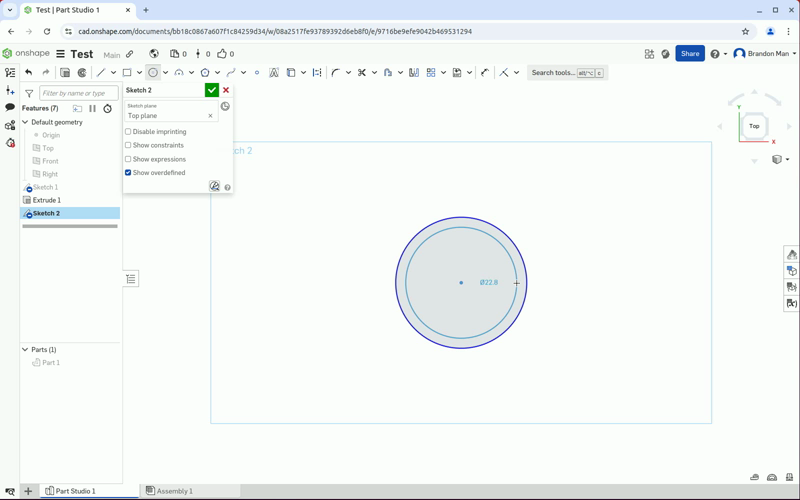
key(esc)
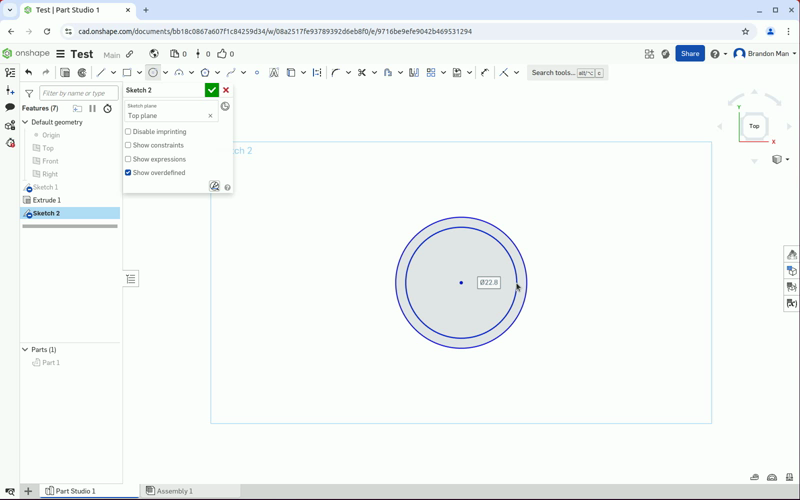
mouse_move(508, 319)
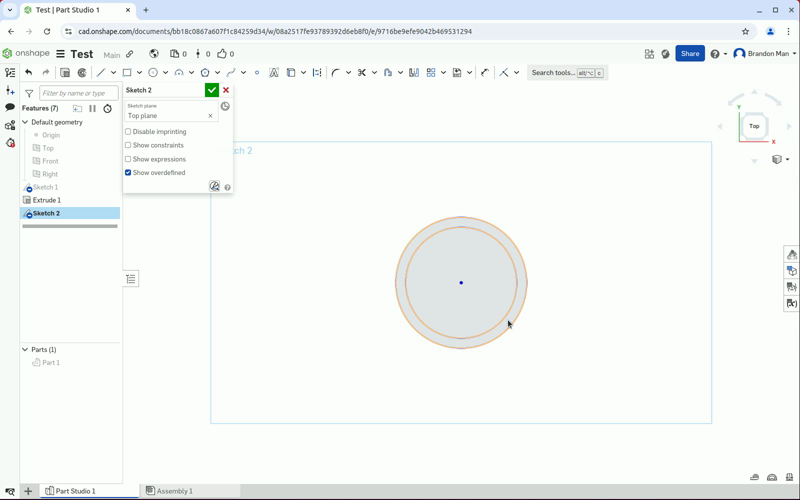
click(508, 319)
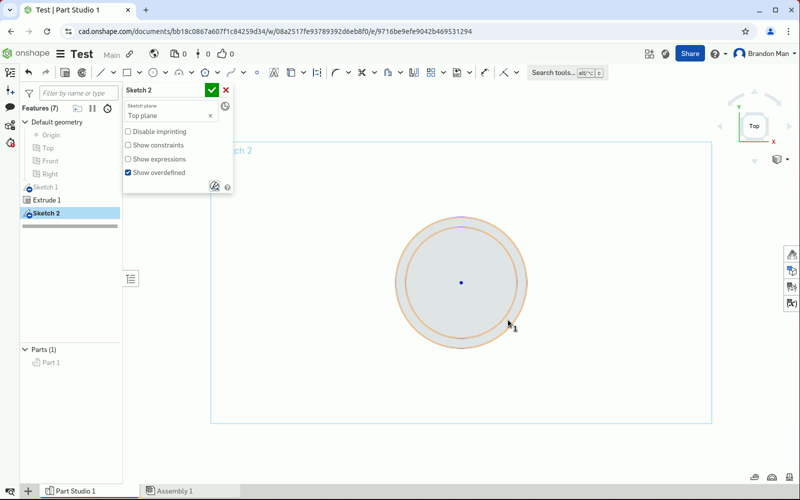
mouse_move(73, 352)
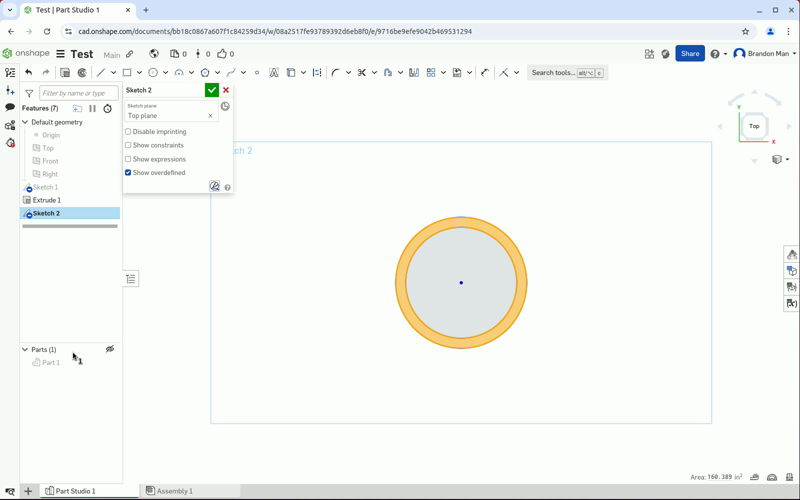
key(shift+y)
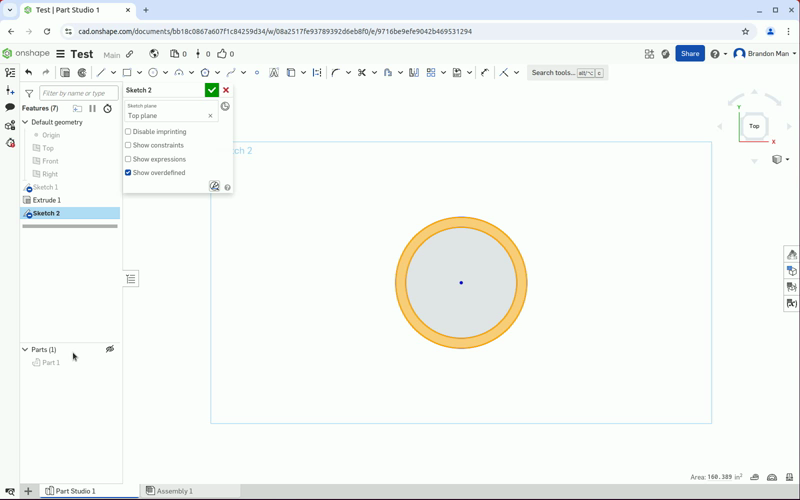
key(shift+e)
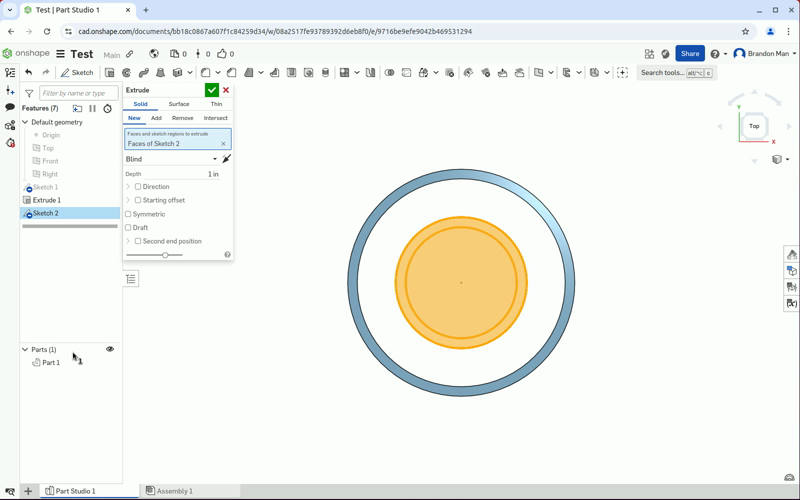
mouse_move(143, 106)
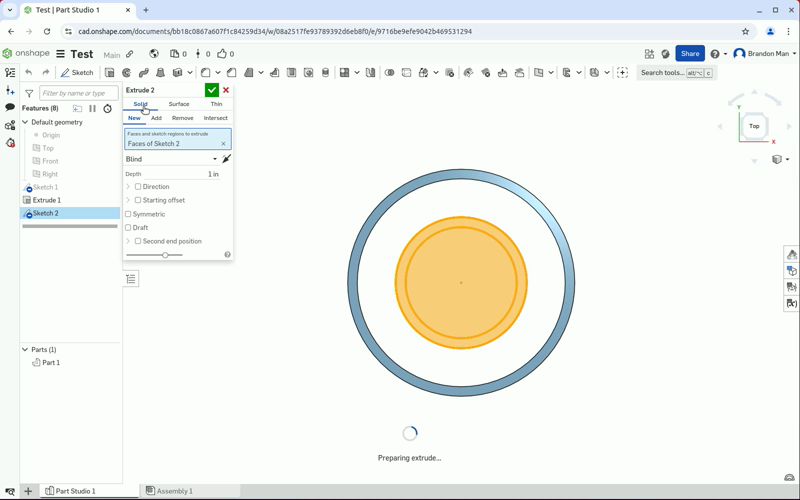
click(143, 106)
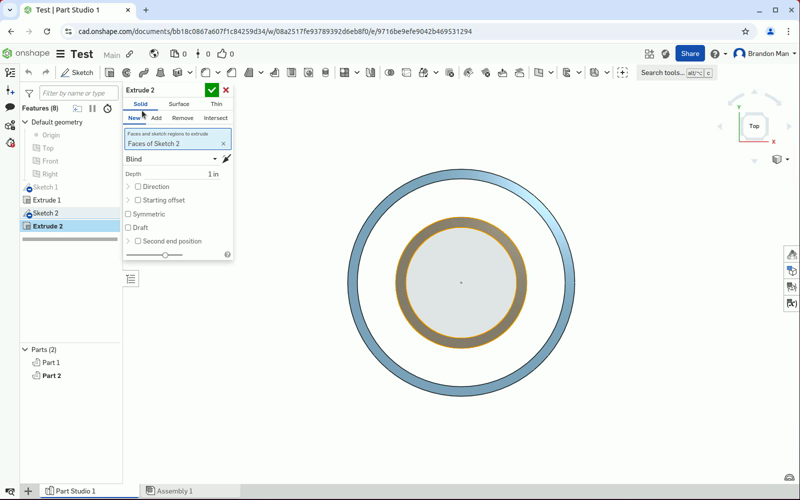
mouse_move(137, 120)
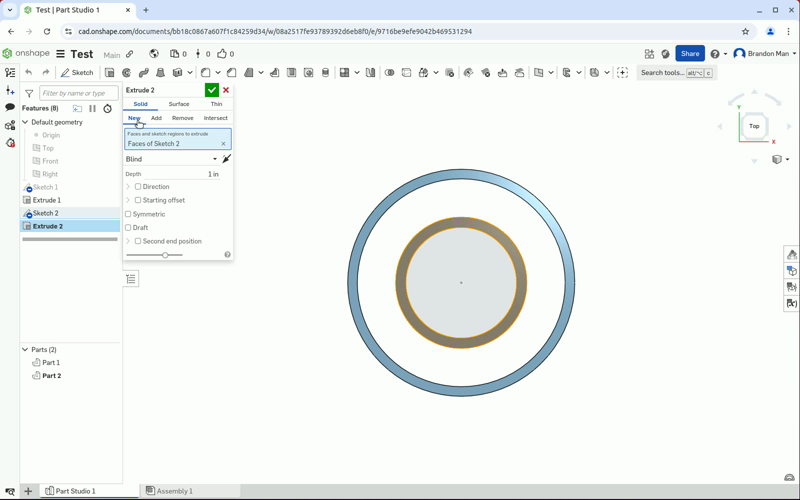
click(137, 120)
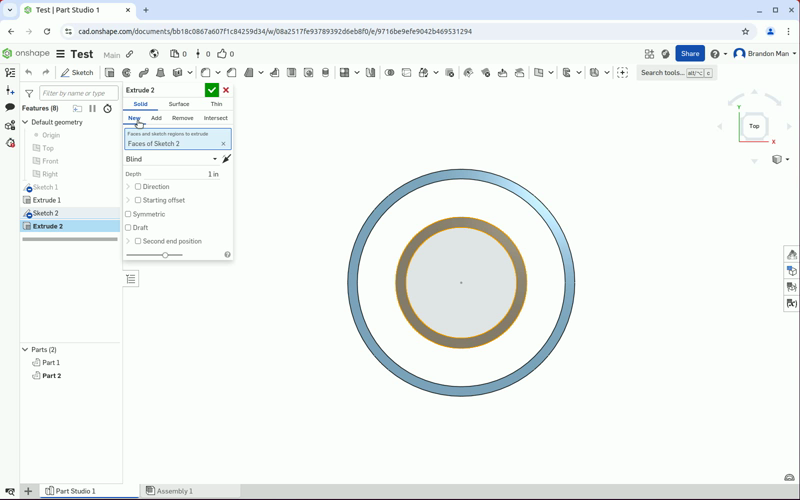
key(tab, 4)
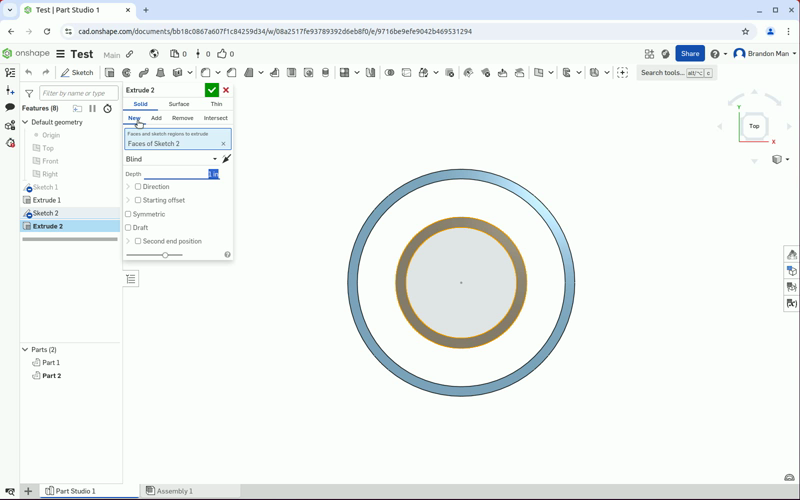
text(3.37)
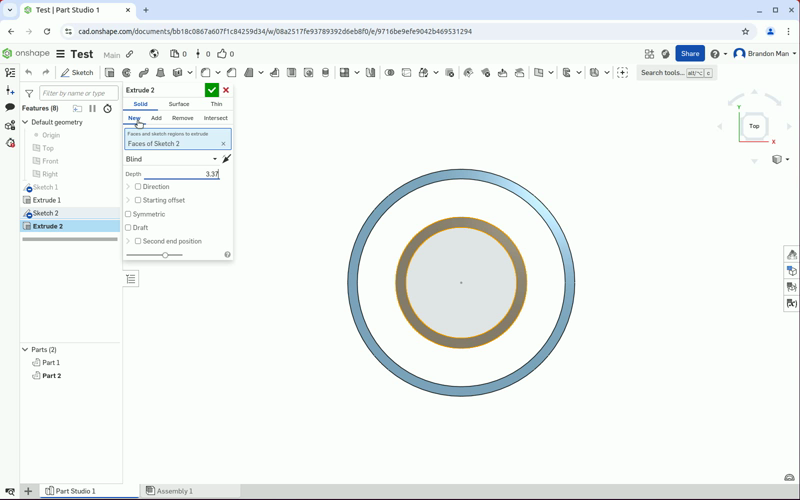
key(enter)
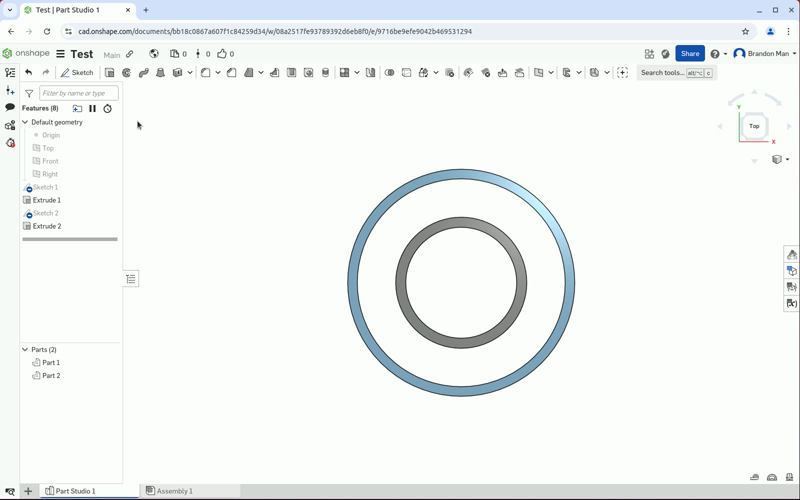
key(shift+h)
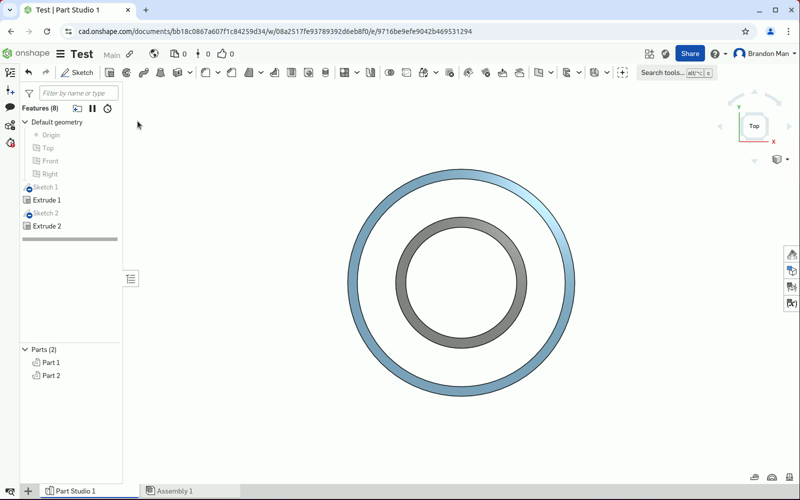
key(shift+h)
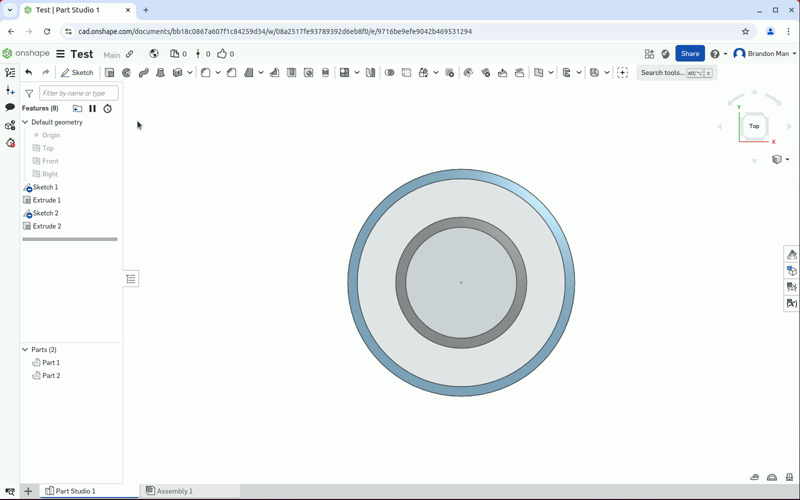
key(shift+7)
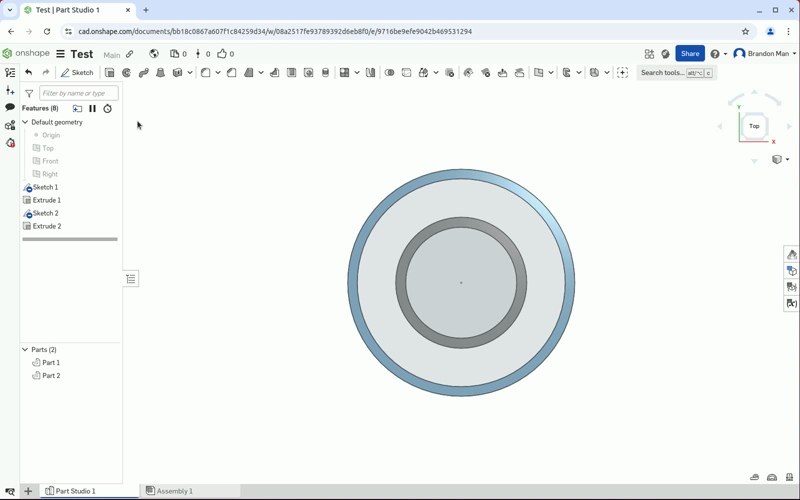
key(up, 3)
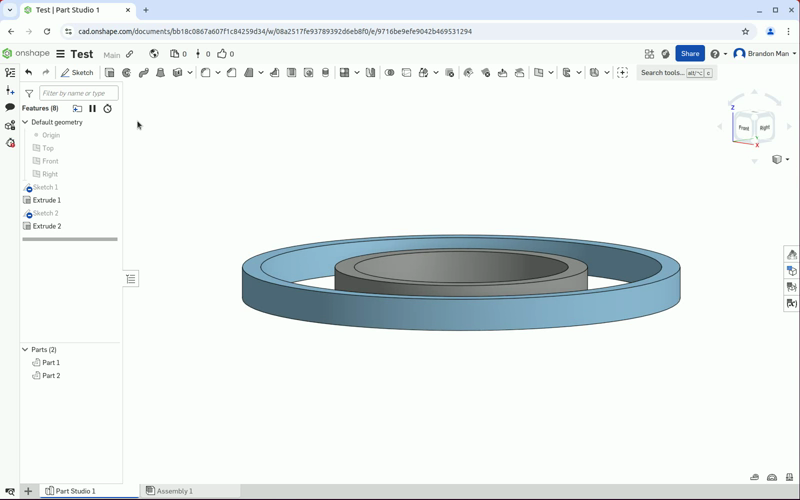
key(left, 3)
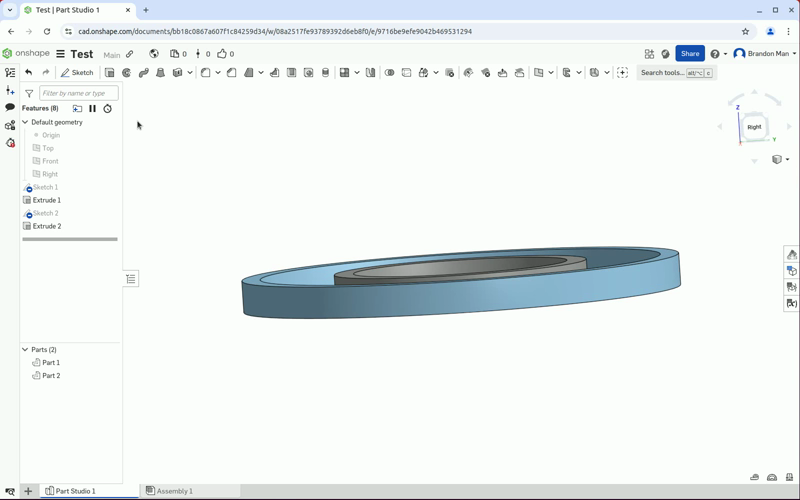
key(right, 3)
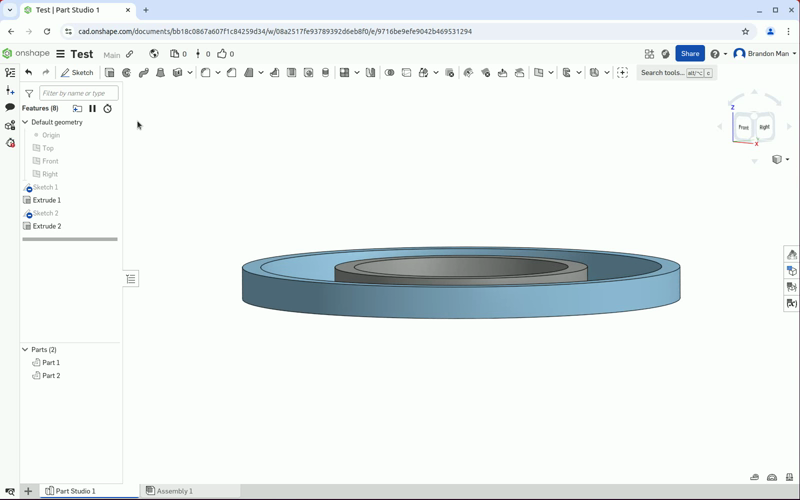
key(down, 3)
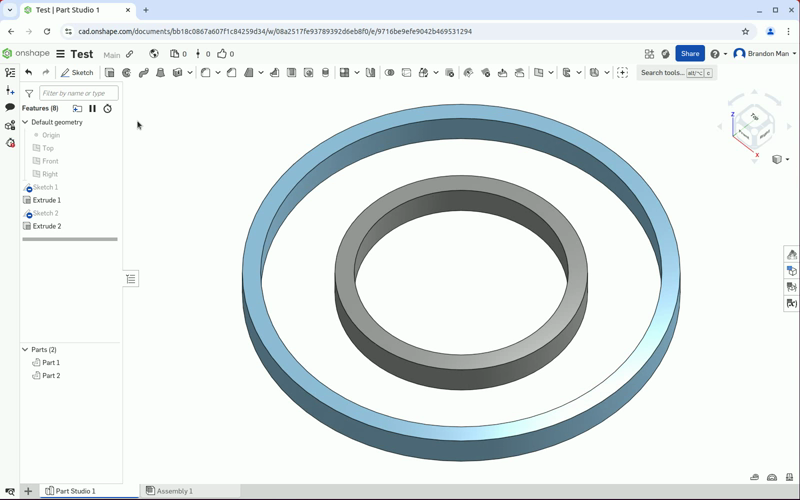
mouse_move(73, 189)
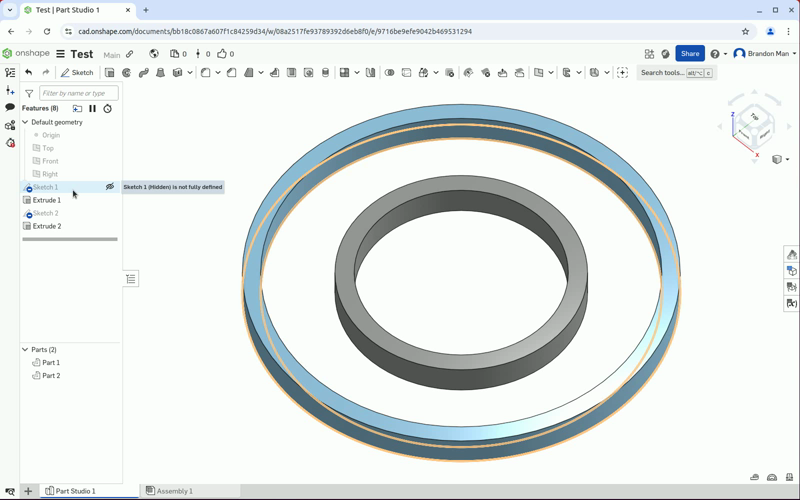
click(73, 189)